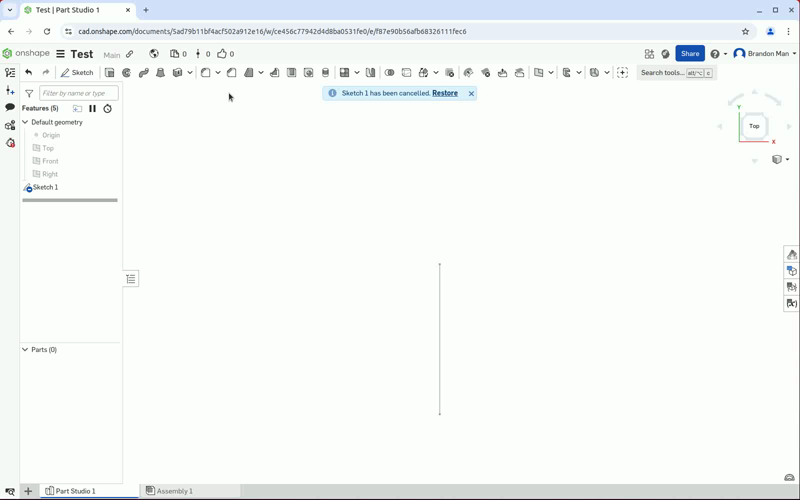
key(shift+h)
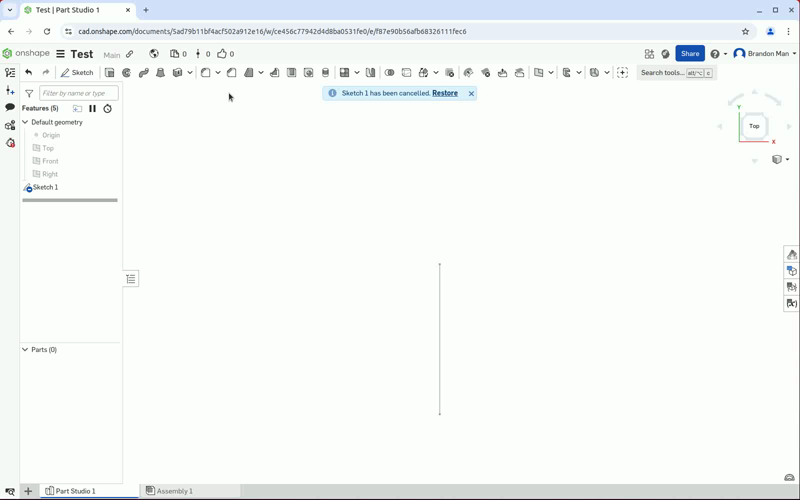
key(shift+s)
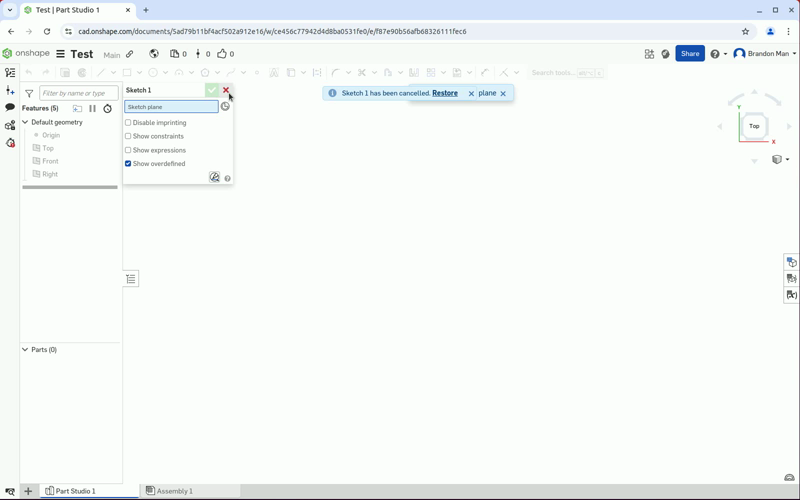
mouse_move(73, 150)
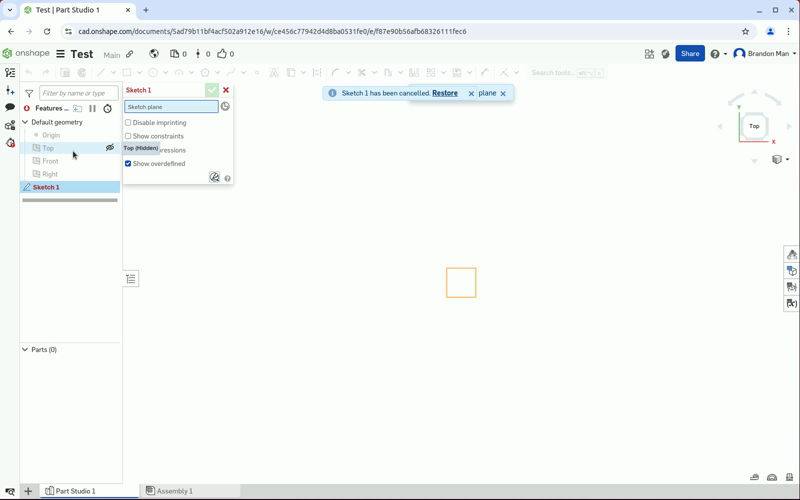
click(73, 150)
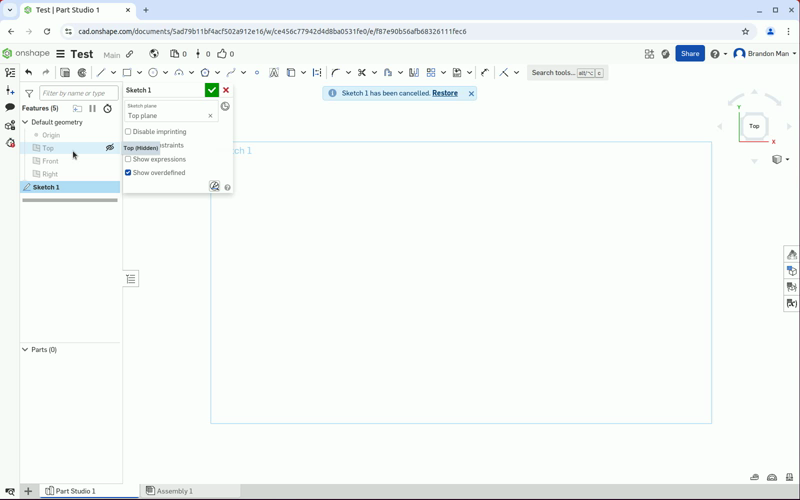
mouse_move(73, 352)
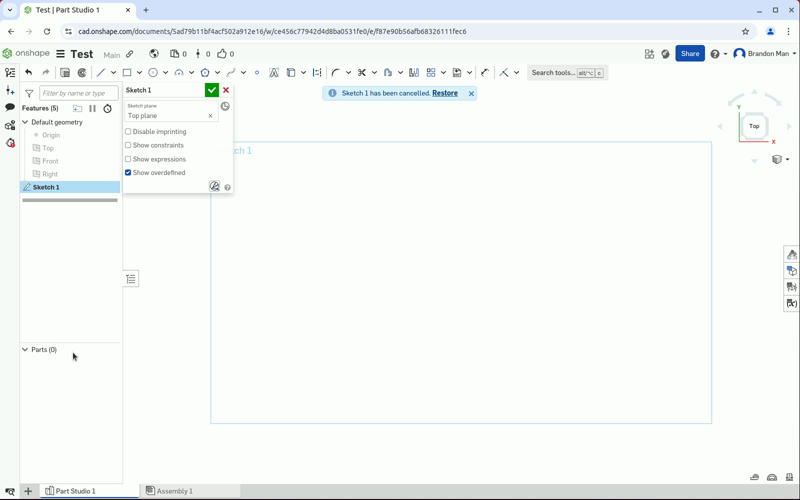
key(y)
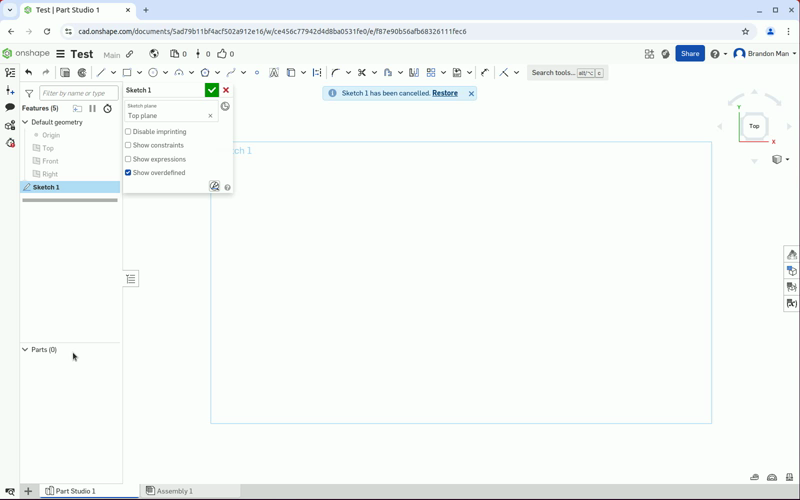
key(c)
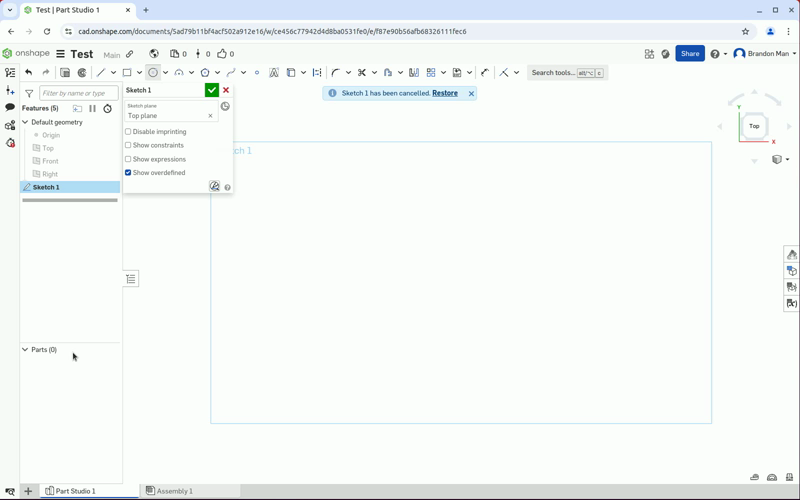
key_down(shift)
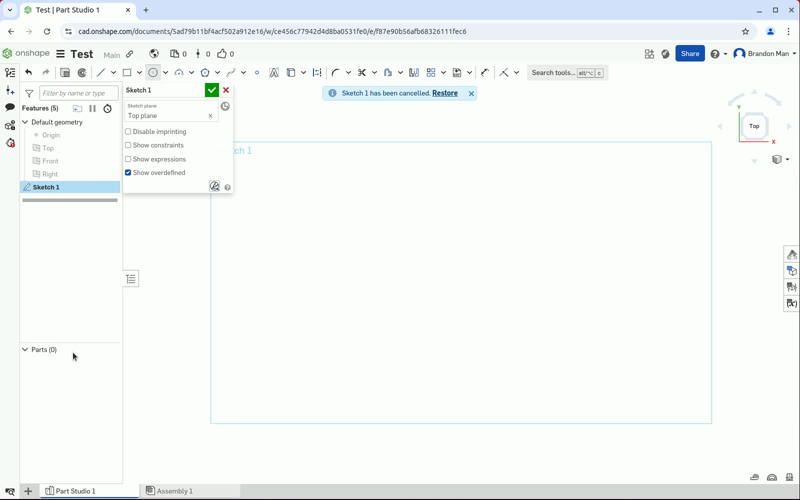
mouse_move(461, 282)
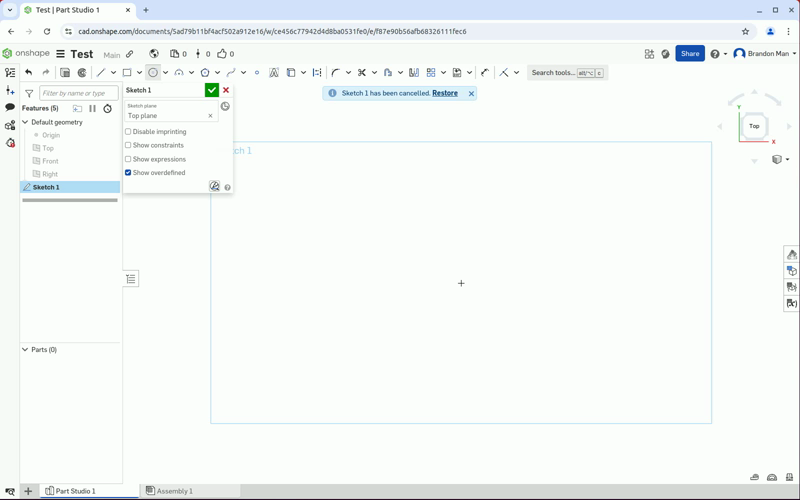
click(461, 282)
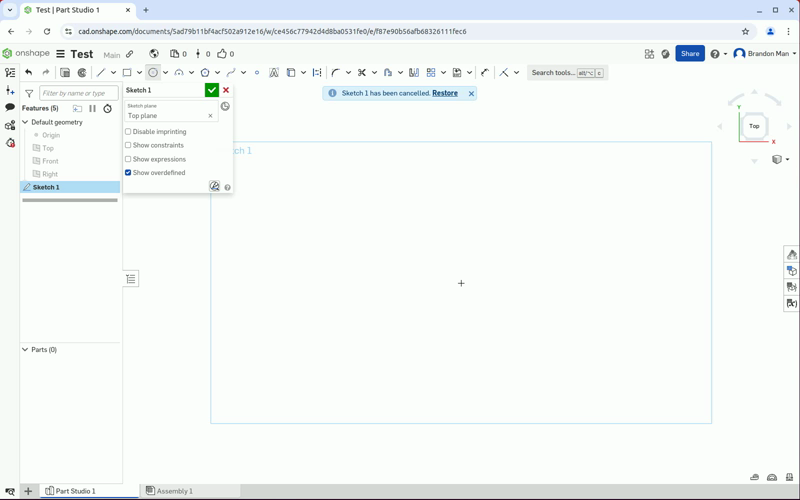
key_up(shift)
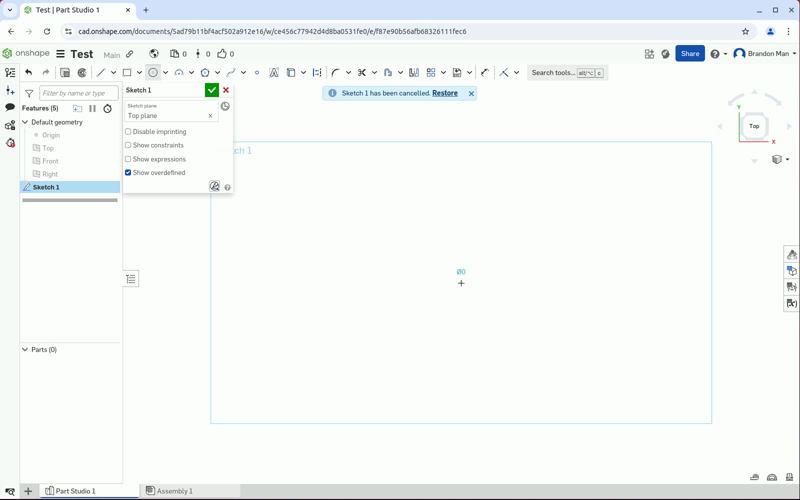
mouse_move(539, 282)
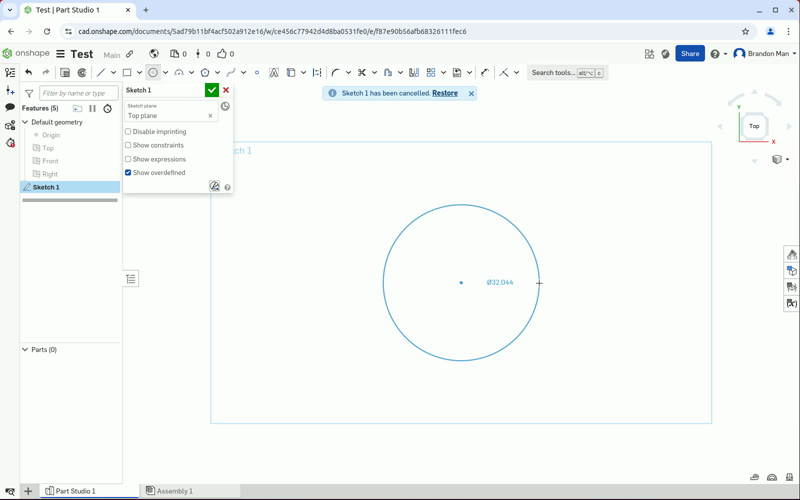
click(539, 282)
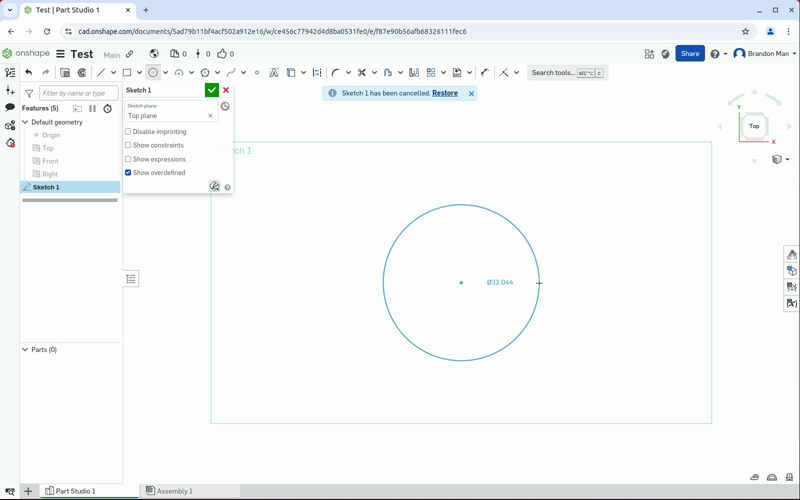
key(esc)
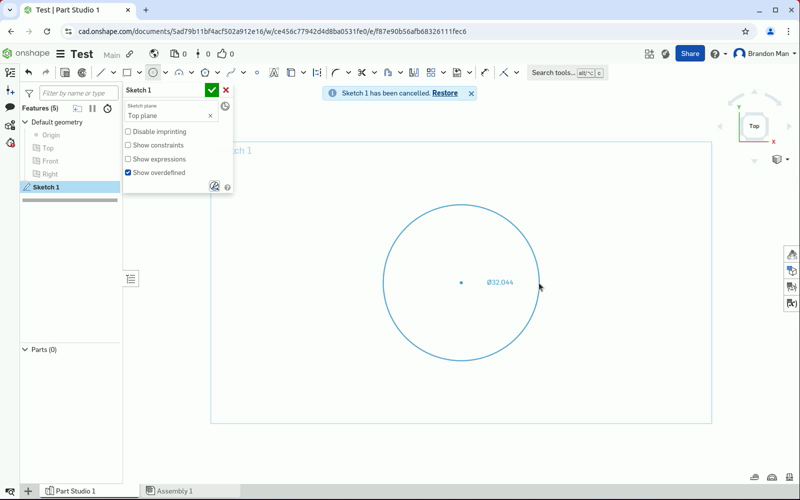
mouse_move(403, 292)
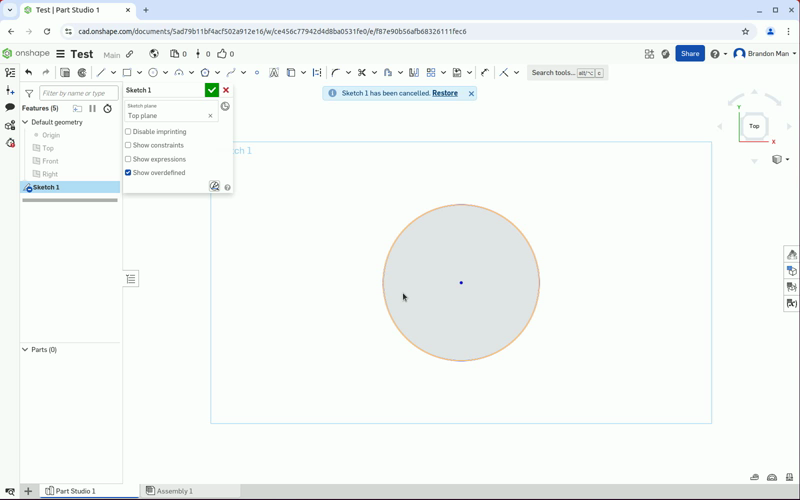
click(403, 292)
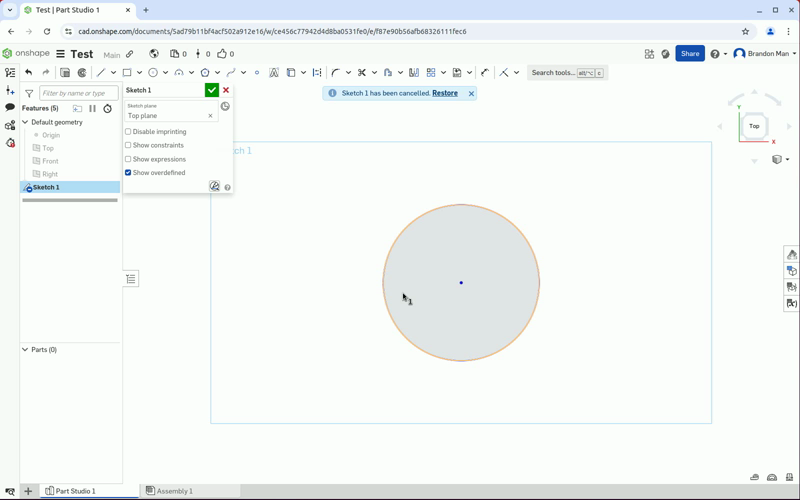
mouse_move(73, 352)
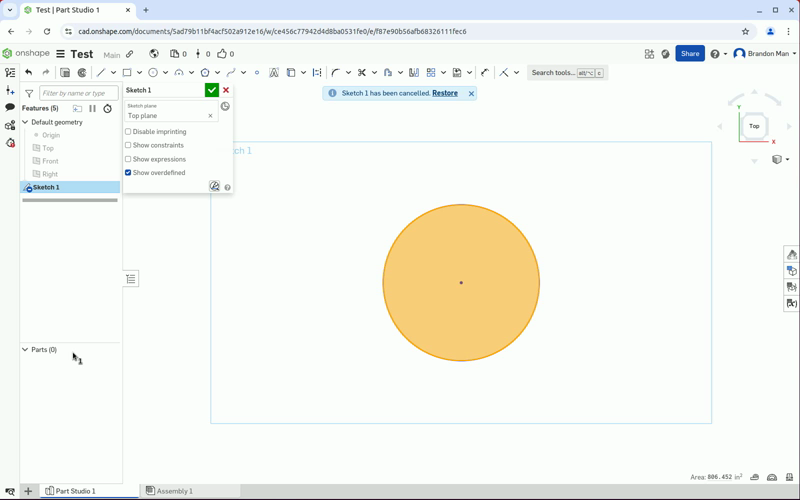
key(shift+y)
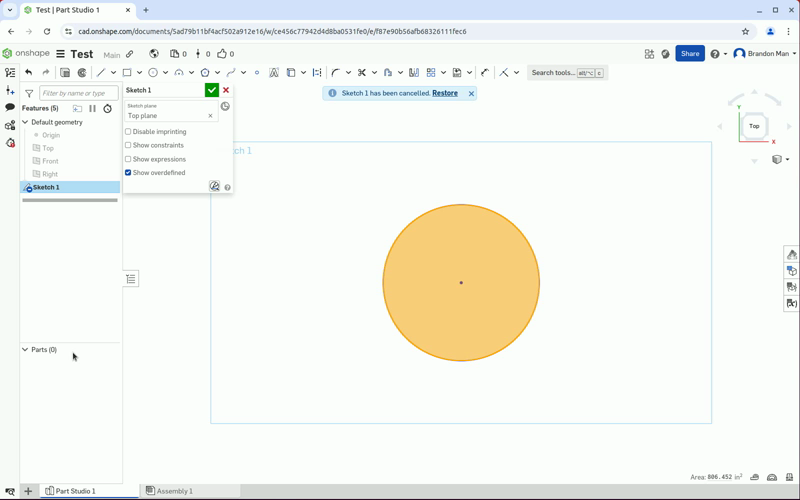
key(shift+e)
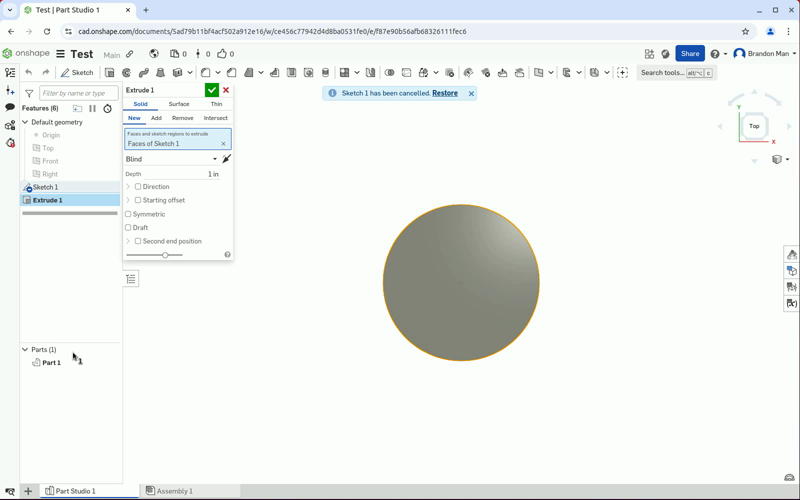
mouse_move(143, 106)
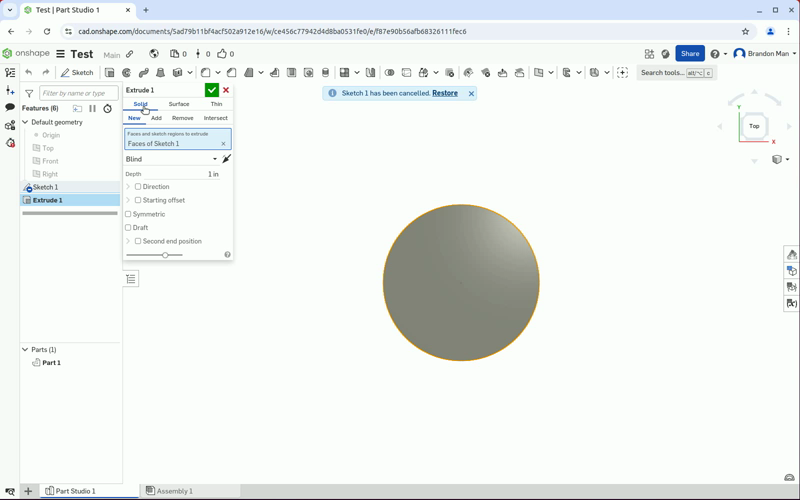
click(143, 106)
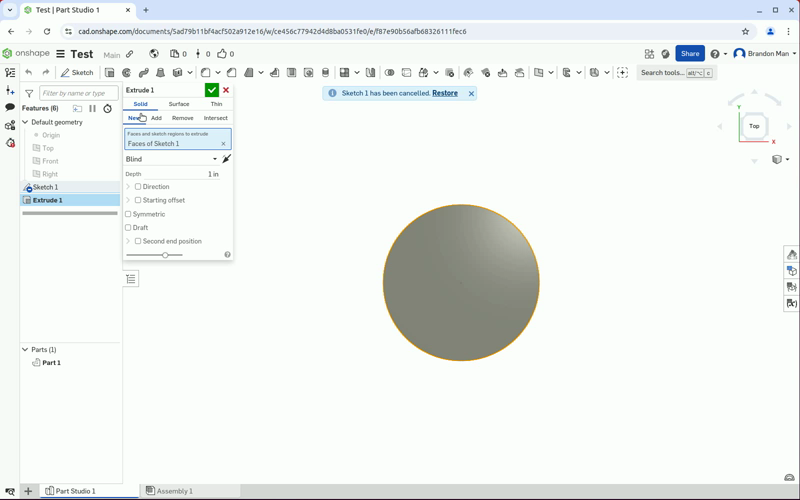
mouse_move(137, 120)
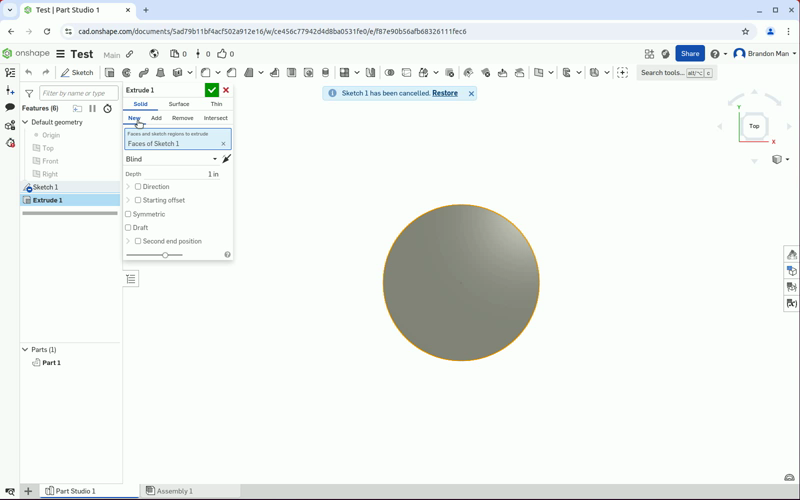
click(137, 120)
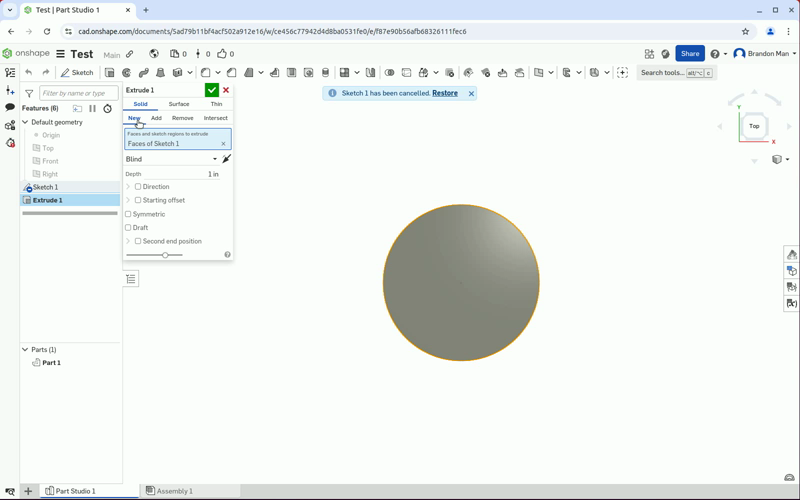
key(tab, 4)
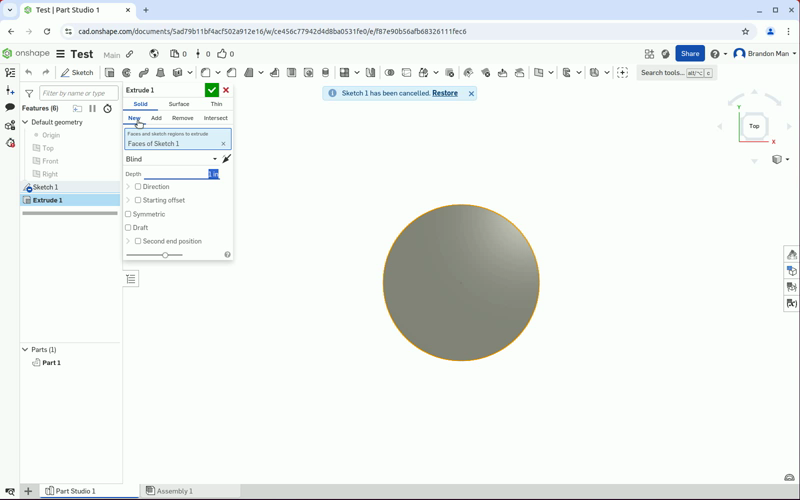
text(23.108)
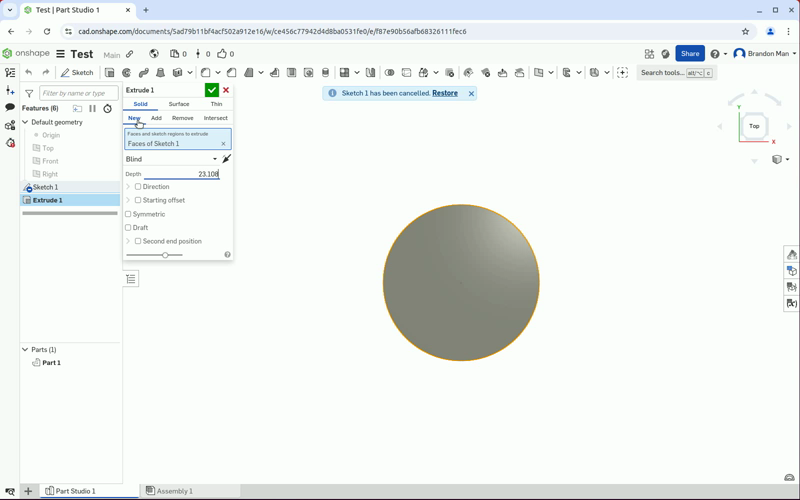
key(enter)
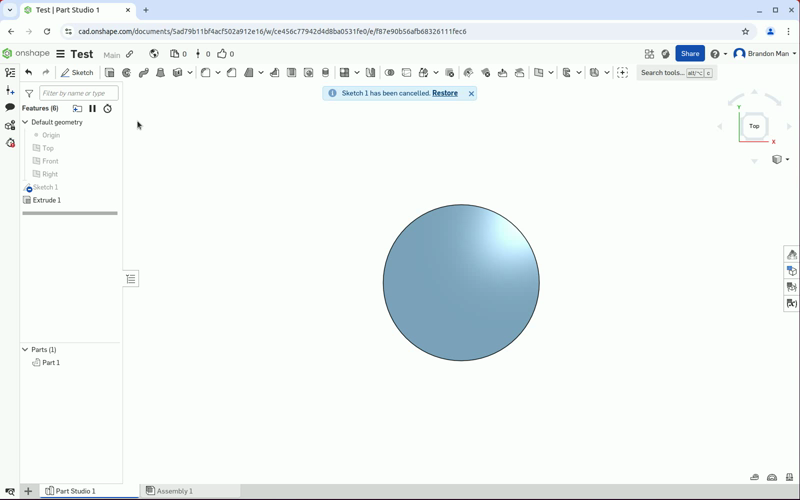
key(shift+h)
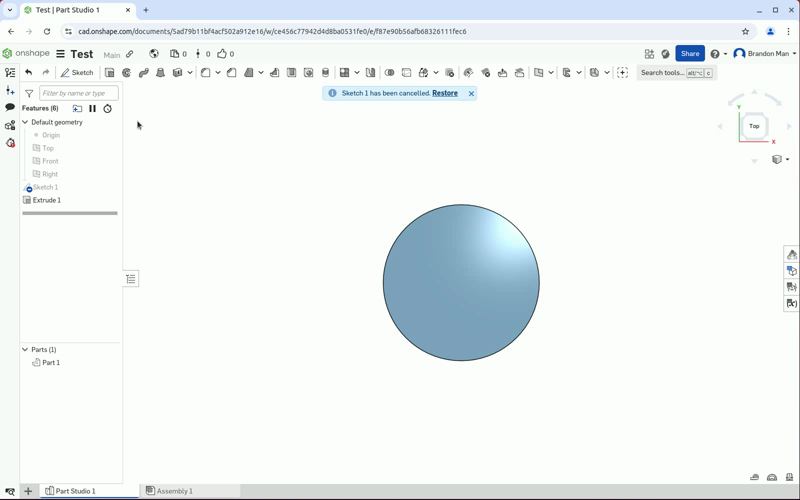
key(shift+h)
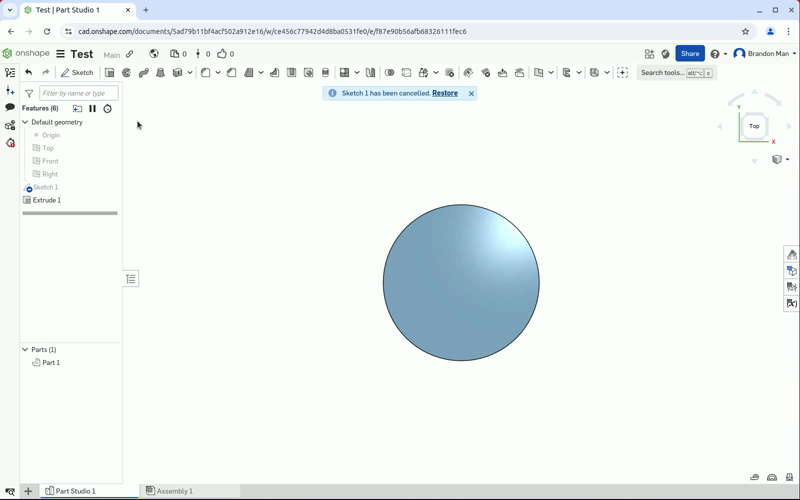
mouse_move(73, 189)
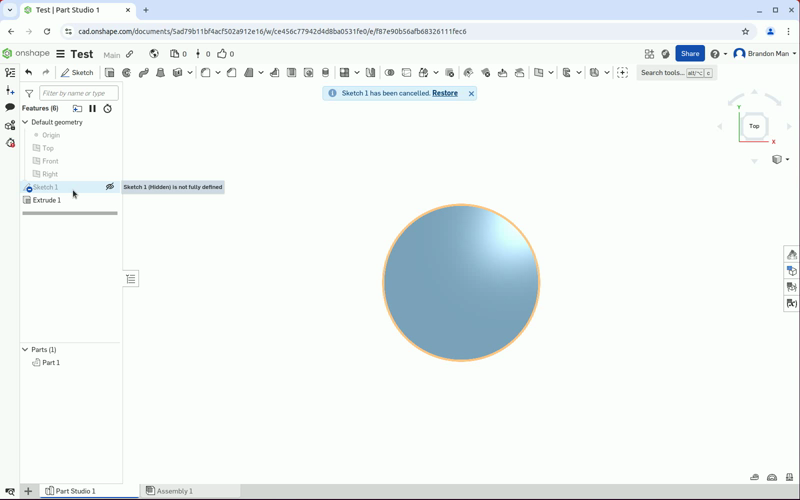
click(73, 189)
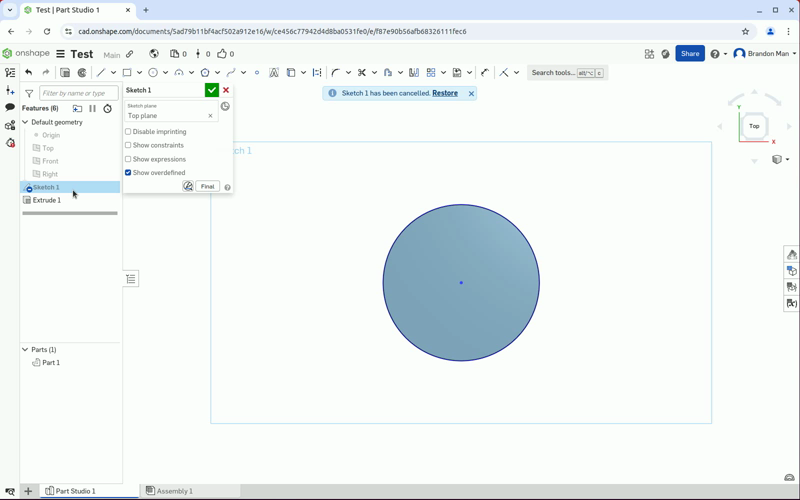
mouse_move(229, 92)
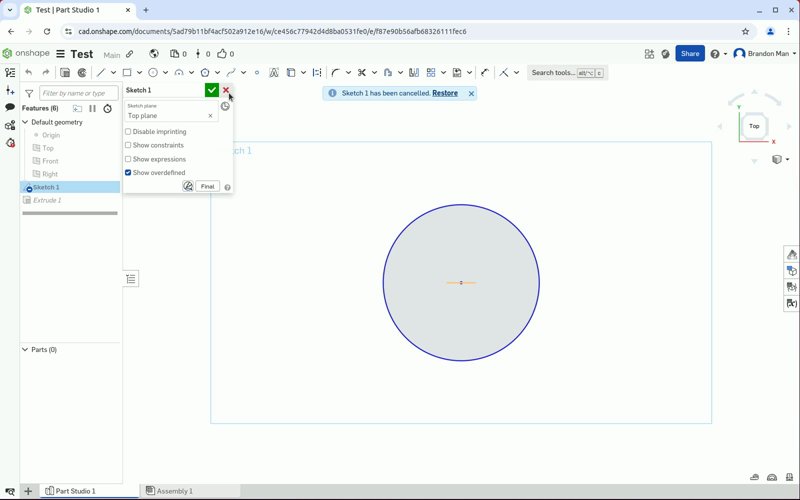
click(229, 92)
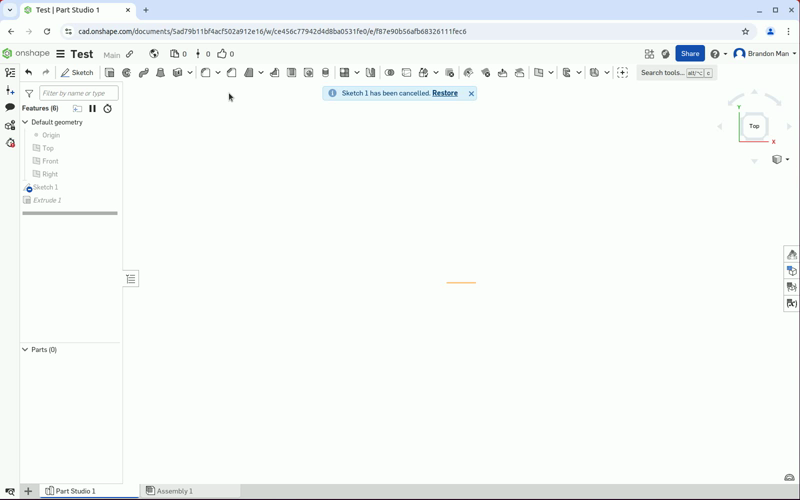
mouse_move(541, 75)
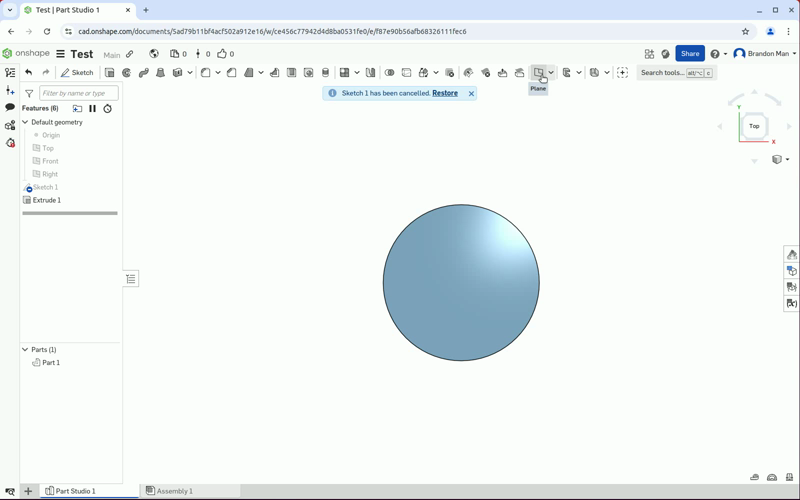
click(541, 75)
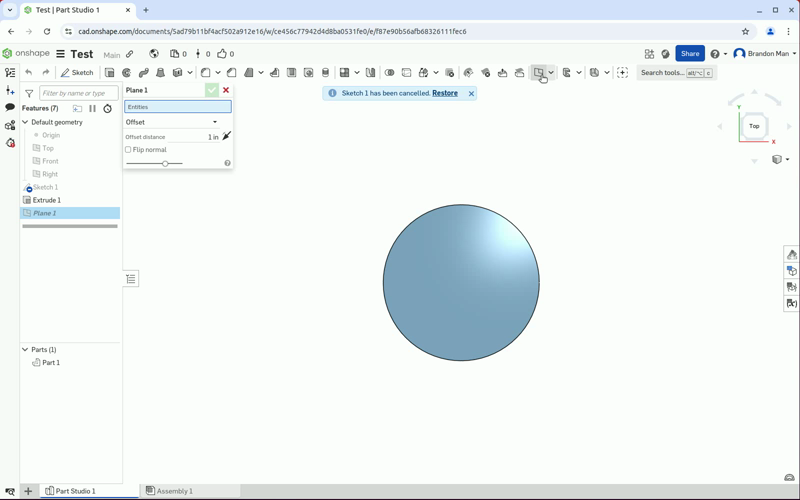
mouse_move(73, 150)
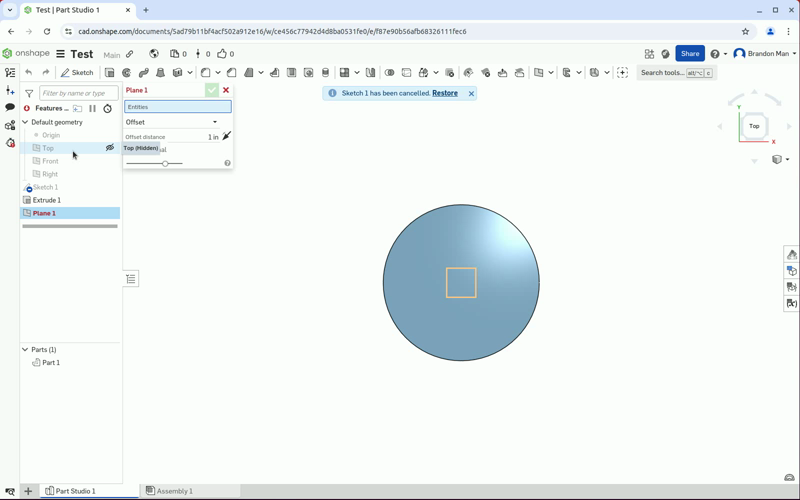
click(73, 150)
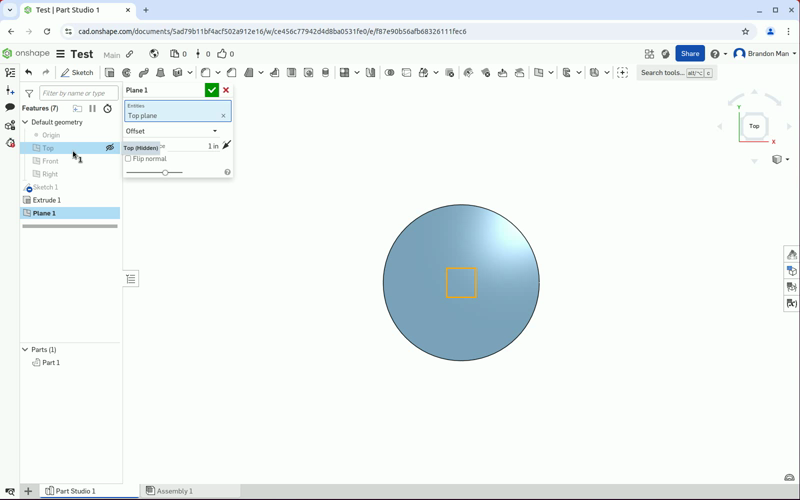
key(tab, 2)
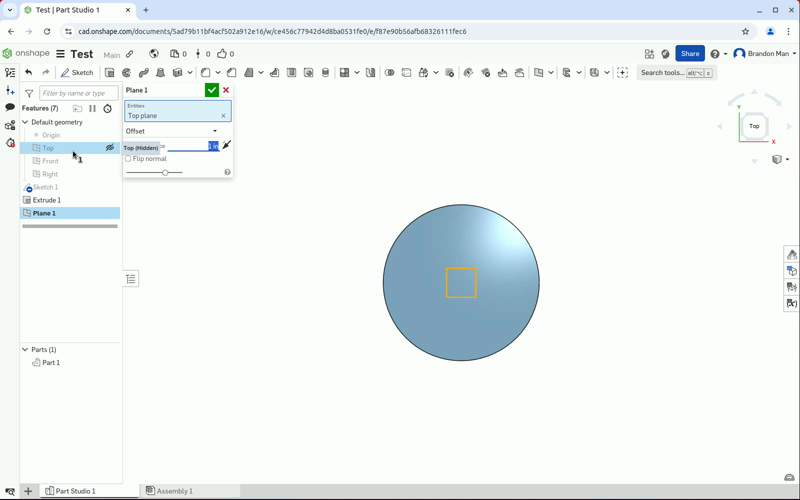
text(23.108)
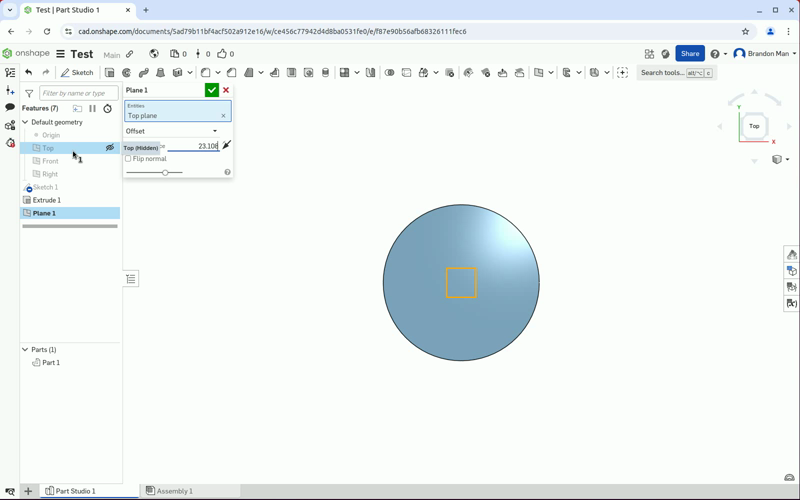
key(enter, 2)
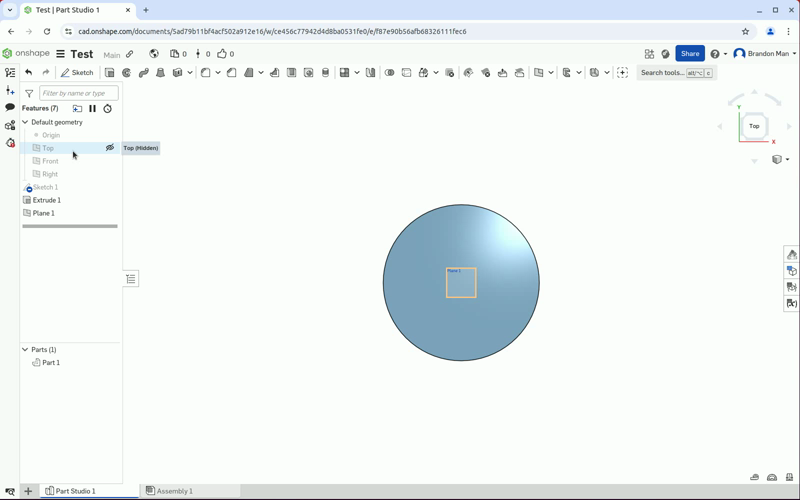
key(shift+s)
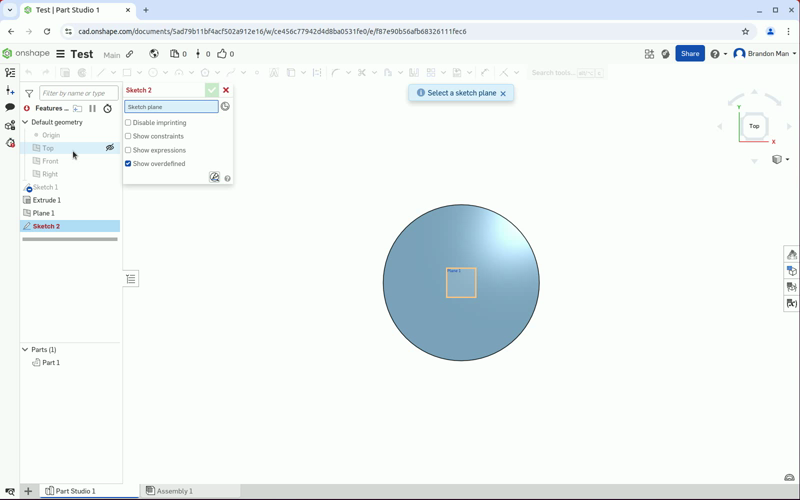
mouse_move(73, 215)
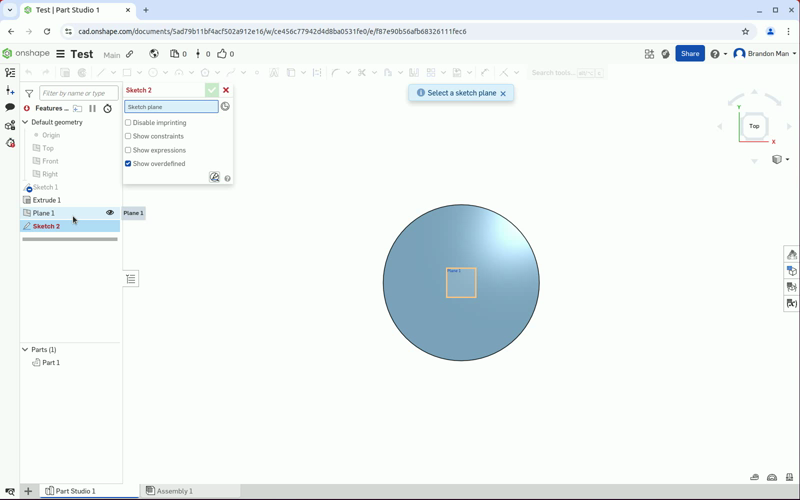
click(73, 215)
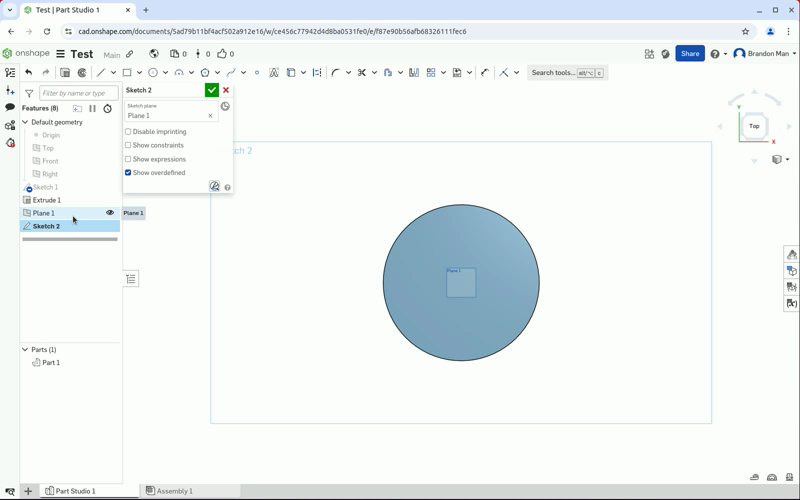
mouse_move(73, 352)
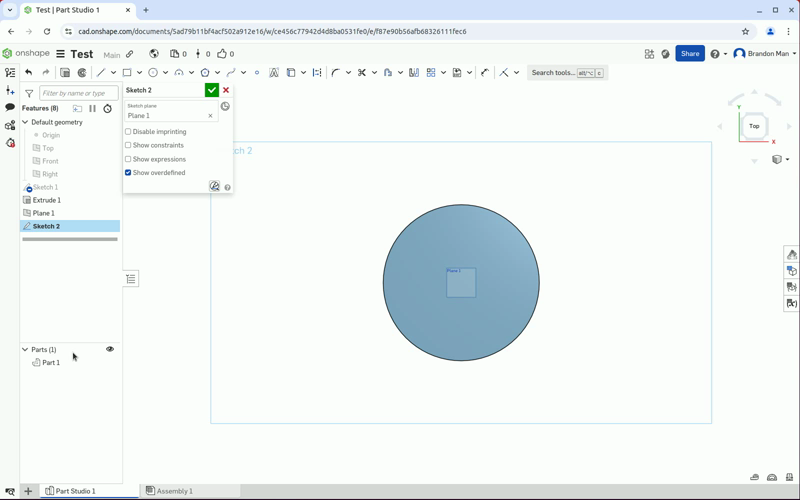
key(y)
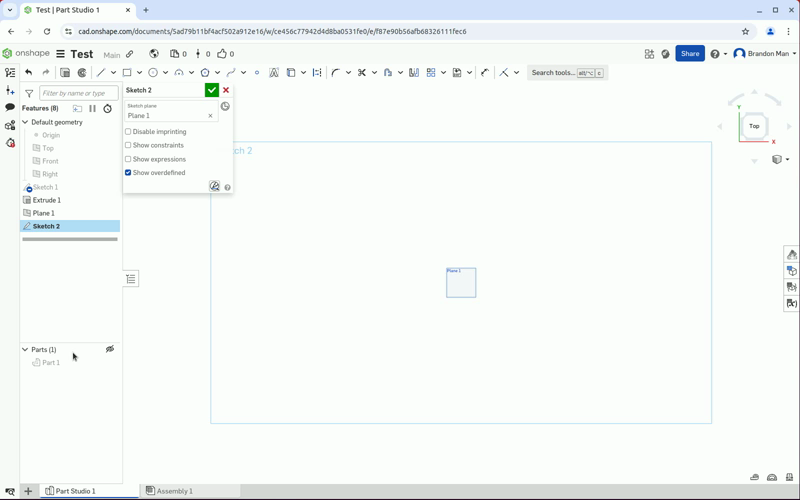
key(c)
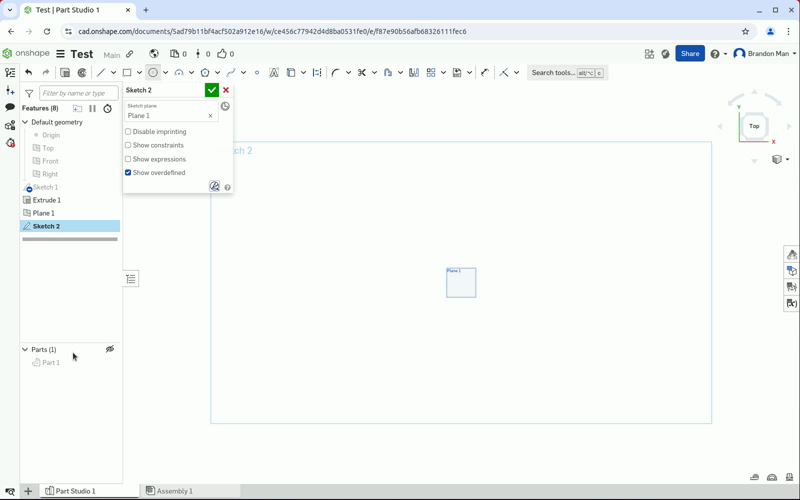
key_down(shift)
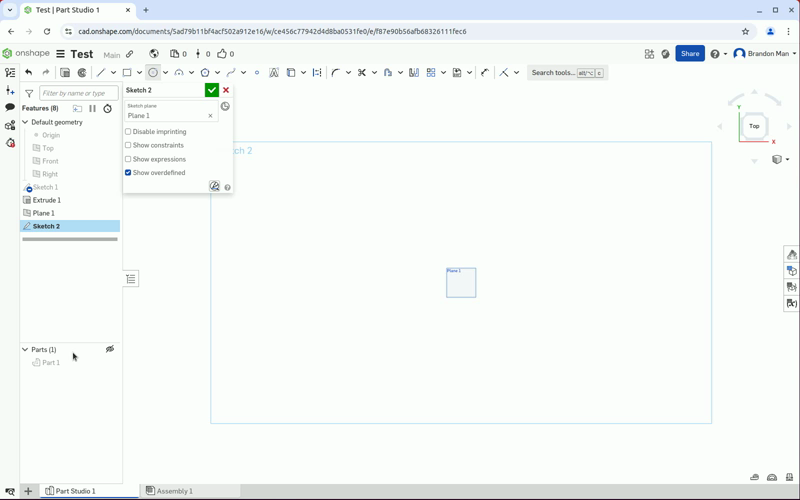
mouse_move(461, 282)
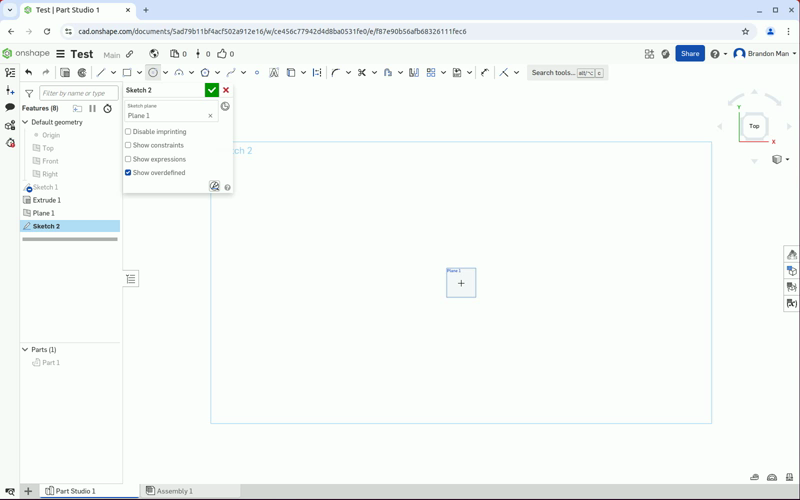
click(461, 282)
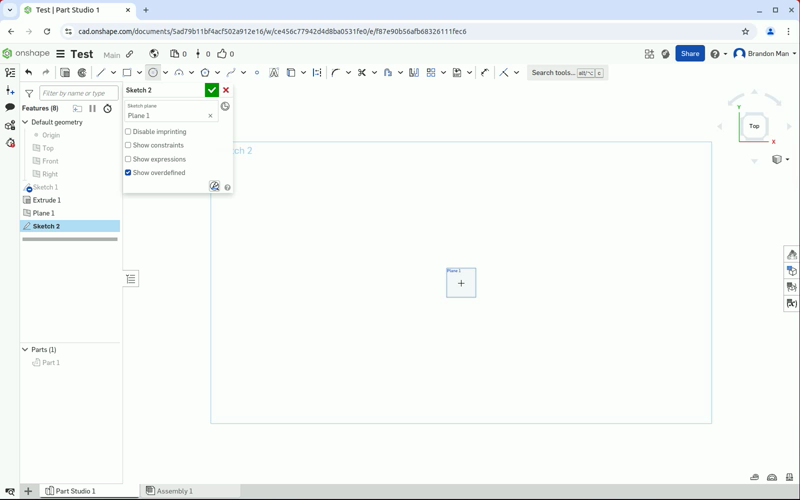
key_up(shift)
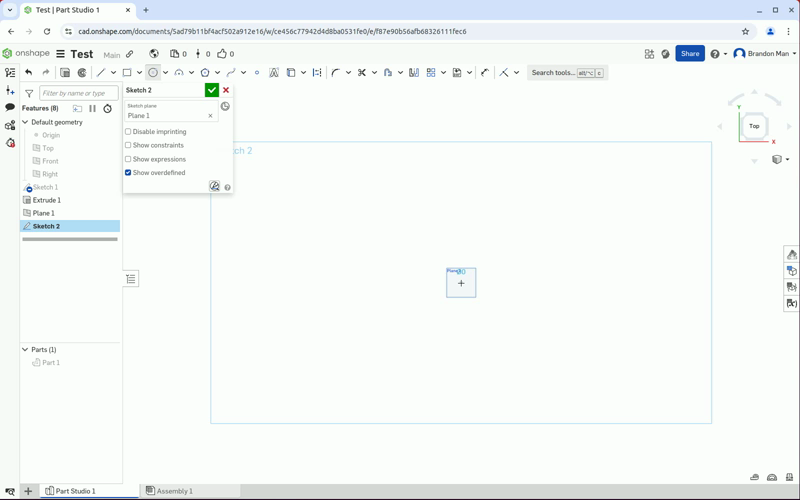
mouse_move(526, 282)
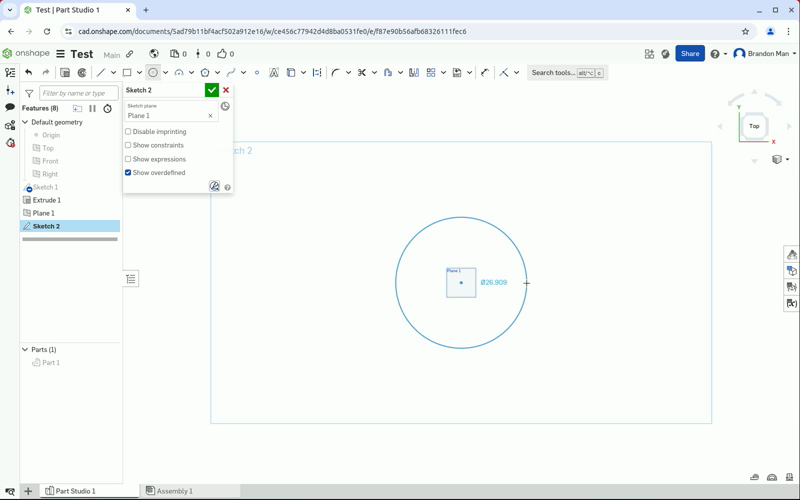
click(526, 282)
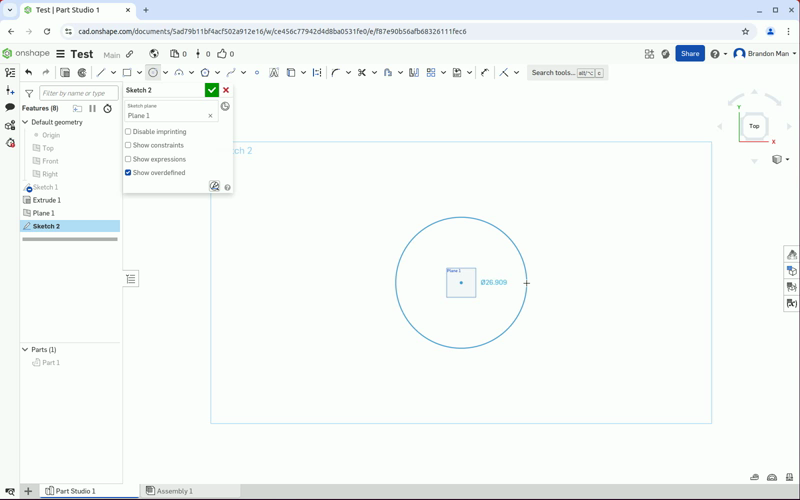
key(esc)
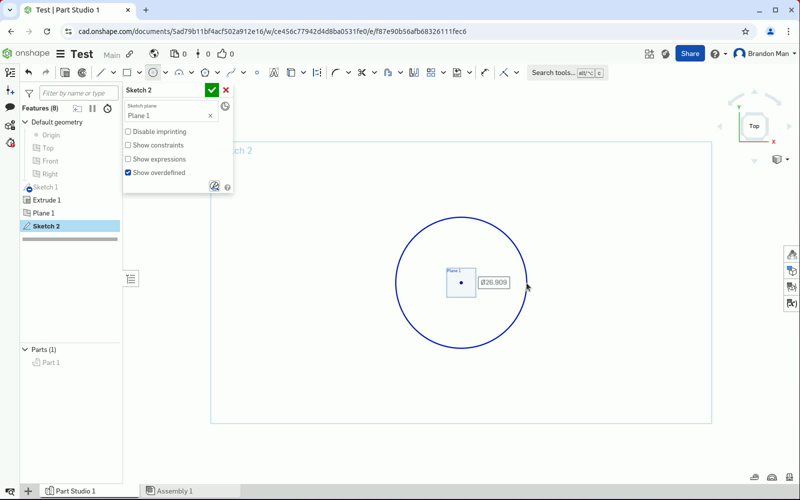
mouse_move(440, 239)
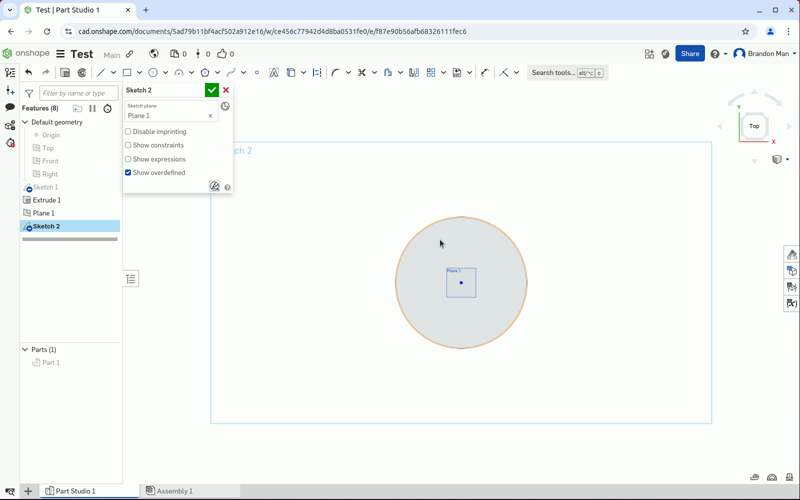
click(440, 239)
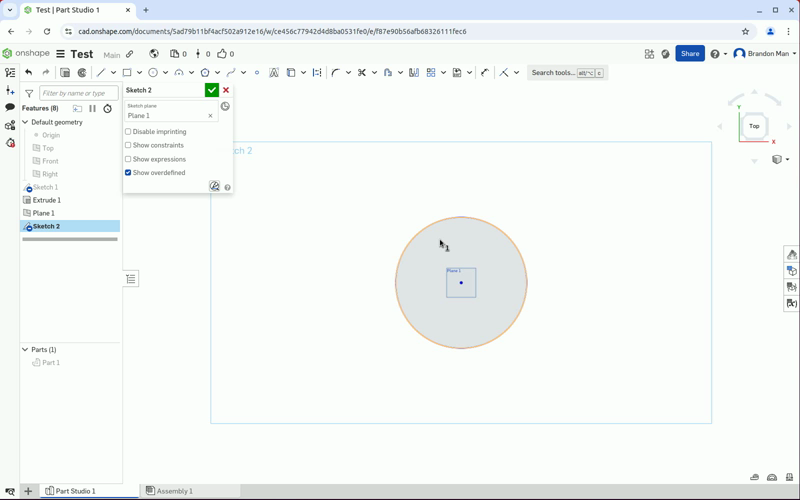
mouse_move(73, 352)
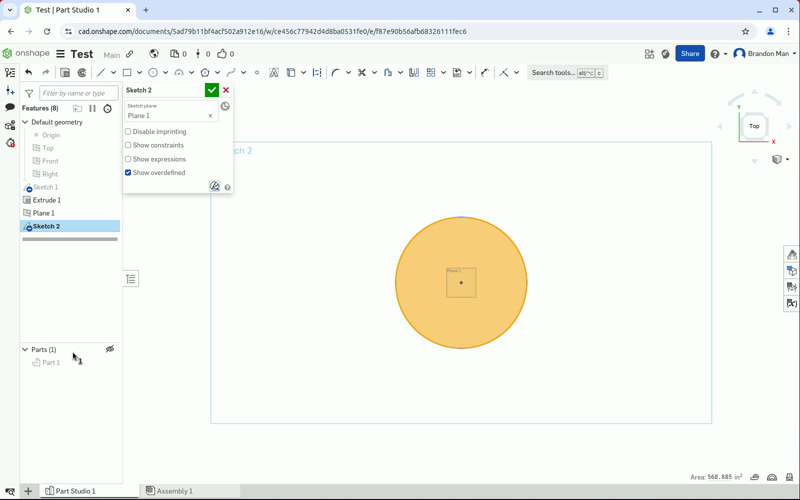
key(shift+y)
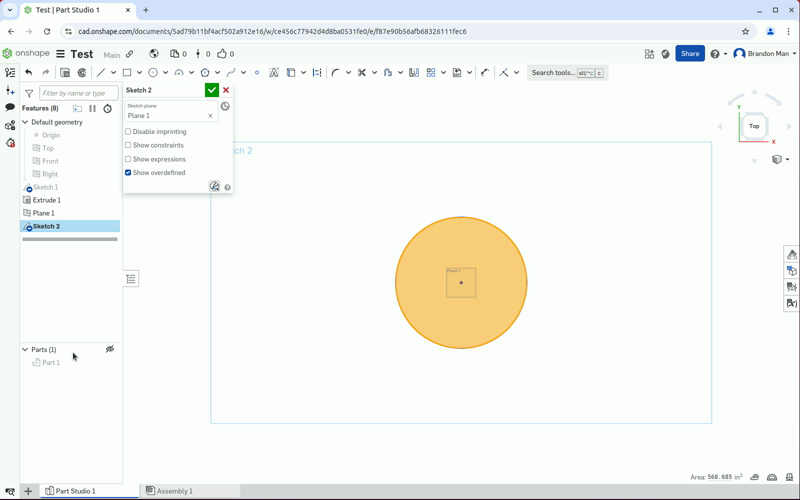
key(shift+e)
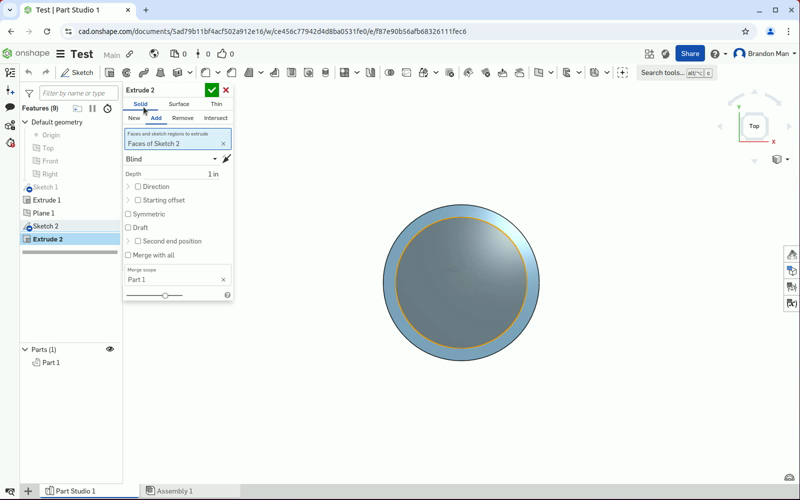
mouse_move(143, 106)
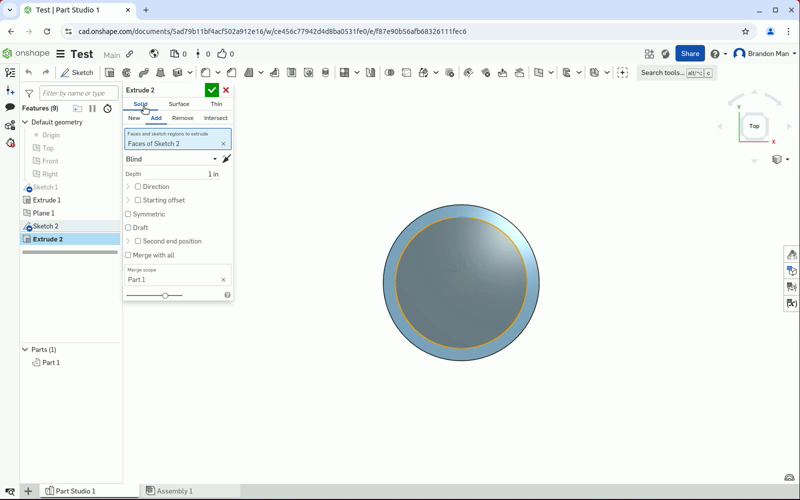
click(143, 106)
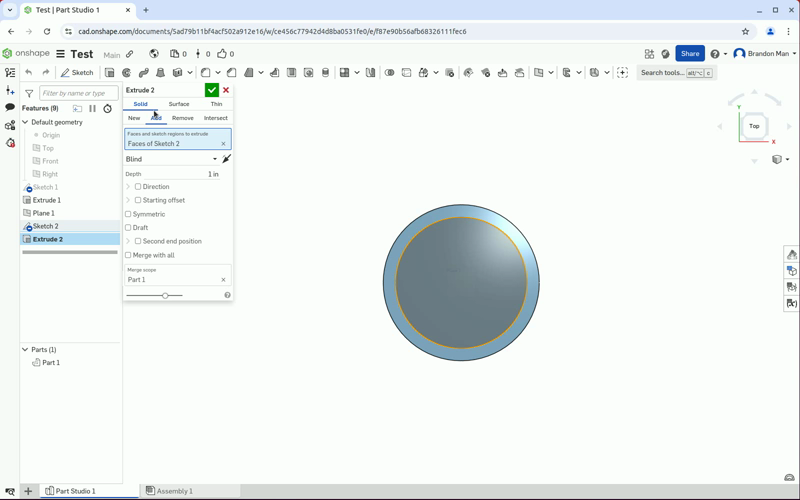
mouse_move(186, 120)
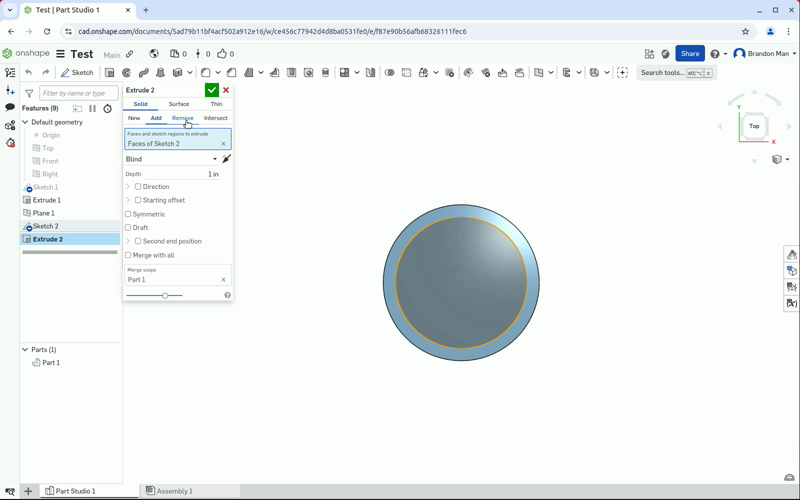
click(186, 120)
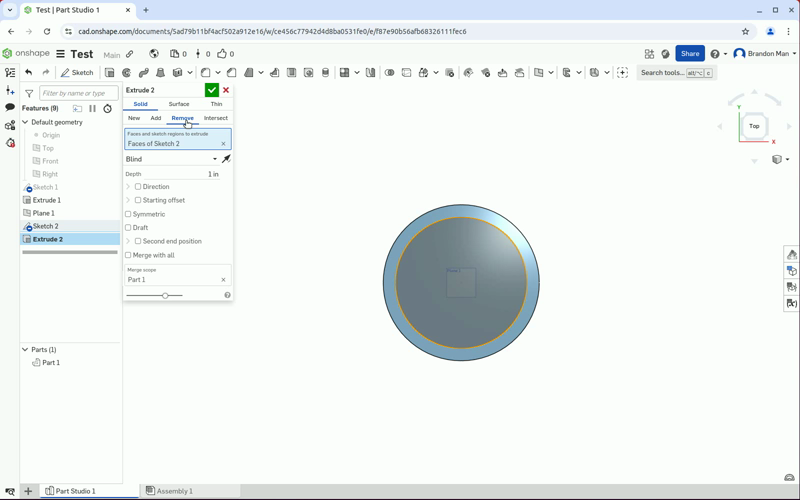
key(tab, 4)
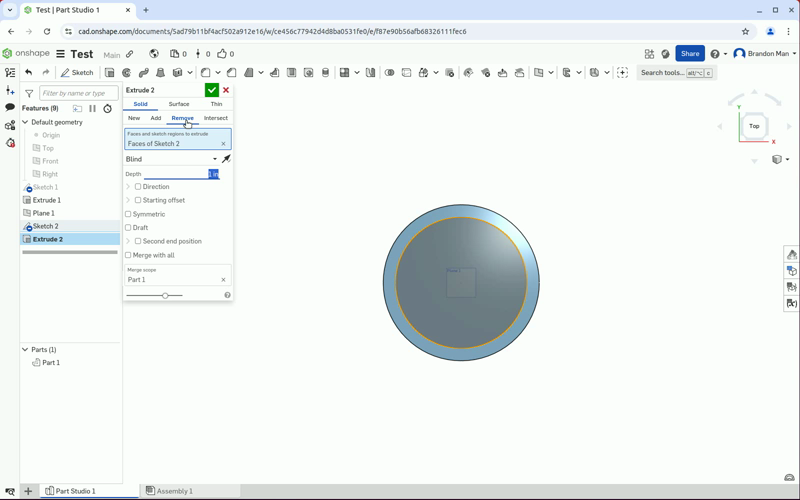
text(20.46)
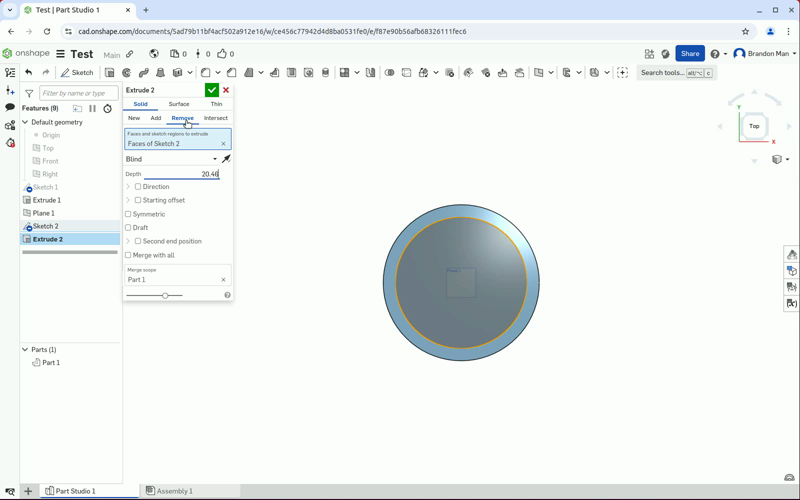
key(tab, 6)
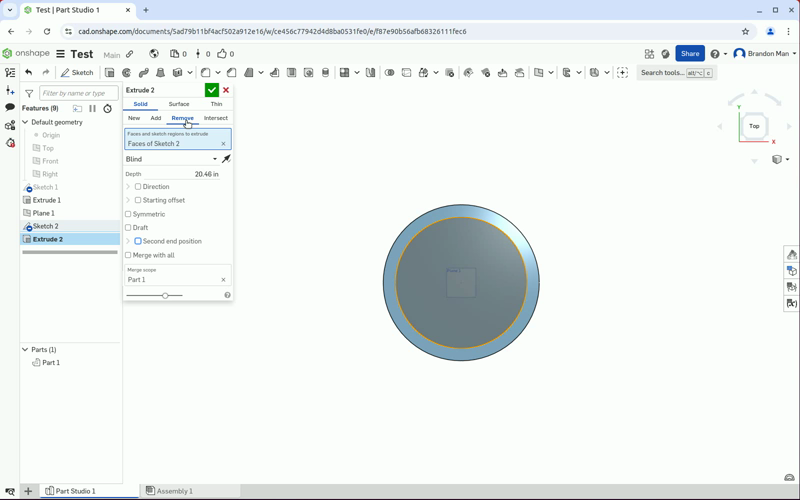
key(space)
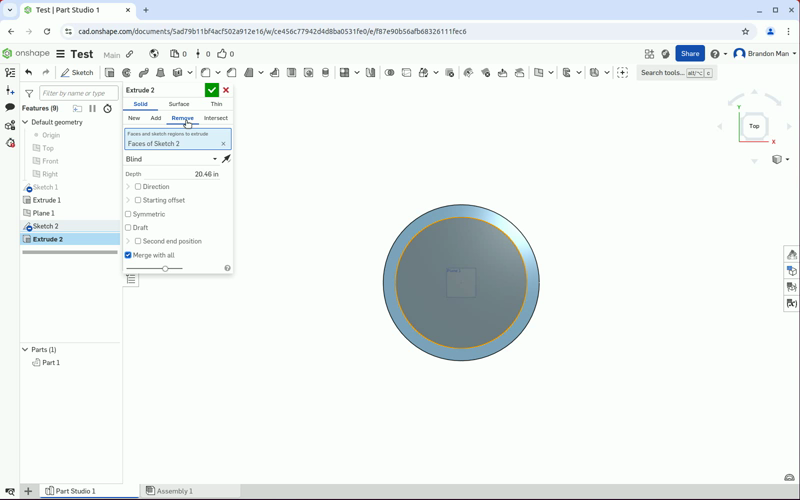
key(enter)
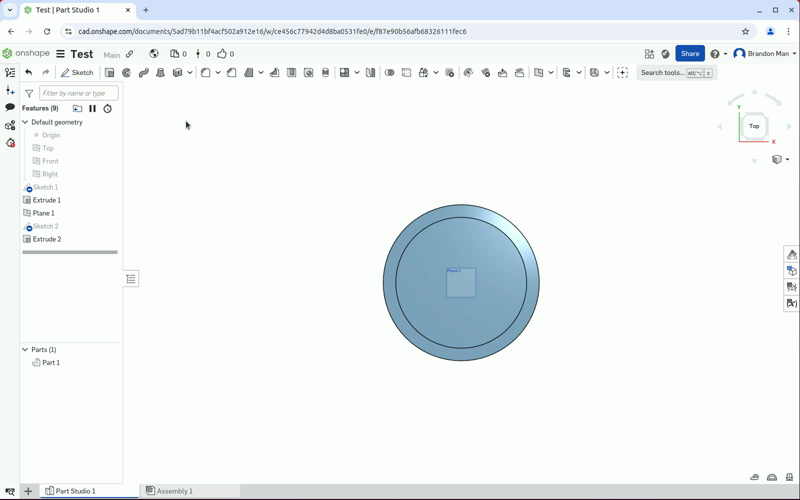
key(shift+h)
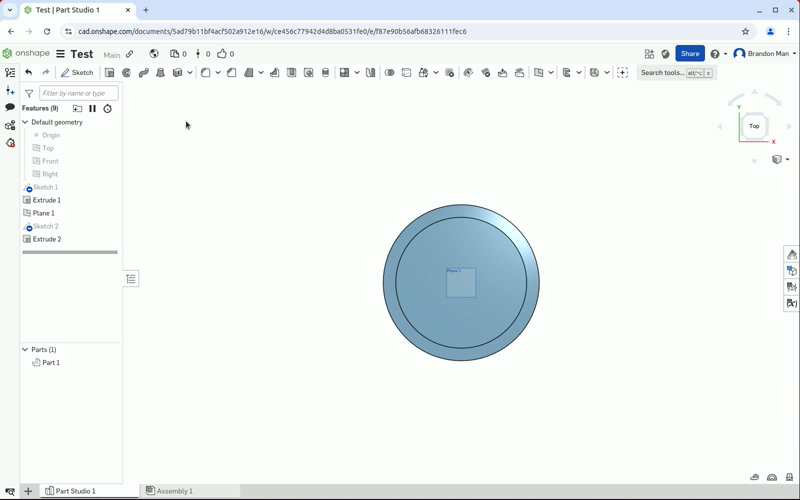
key(shift+h)
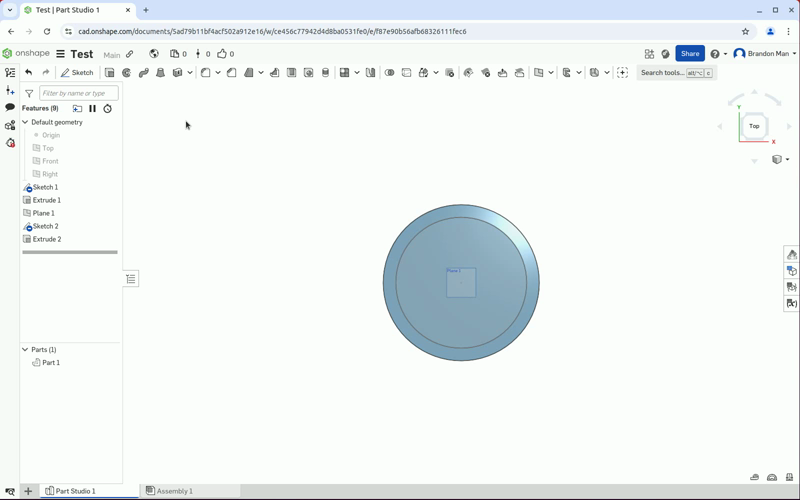
key(shift+7)
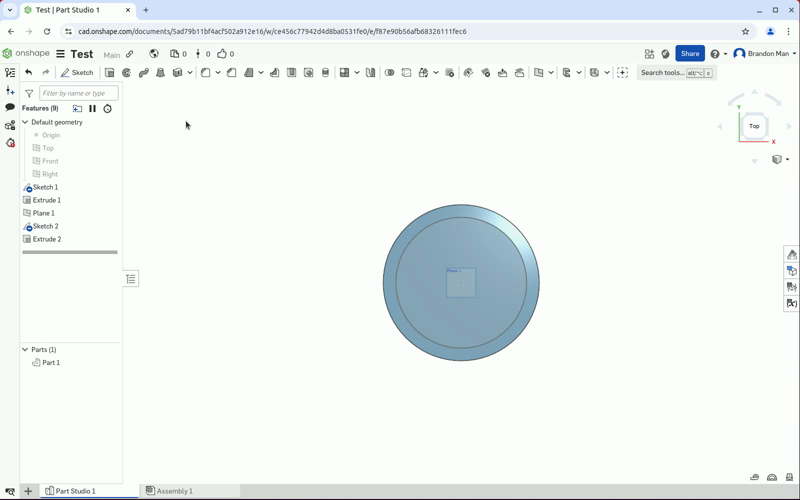
key(up, 3)
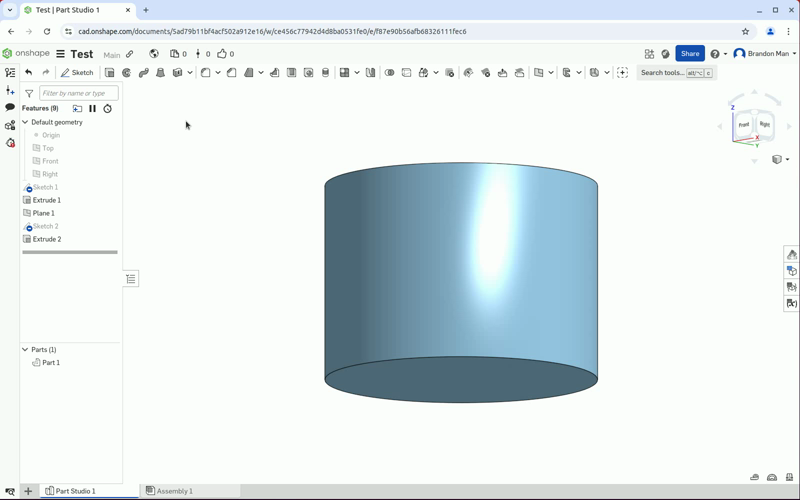
key(left, 3)
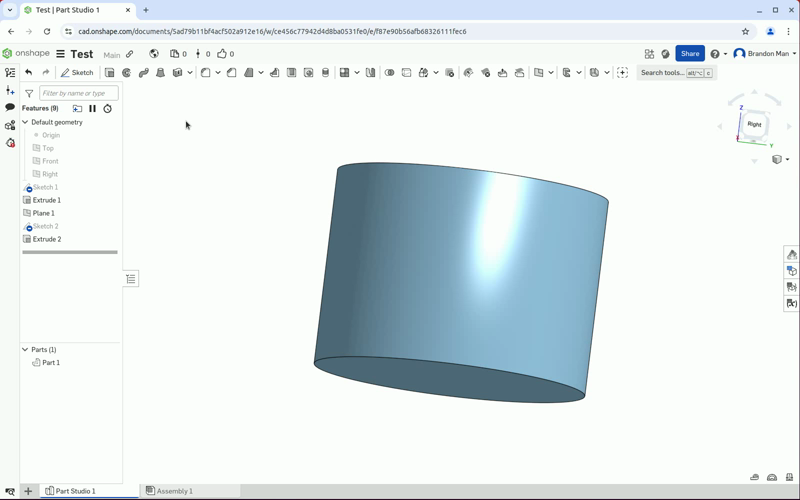
key(right, 3)
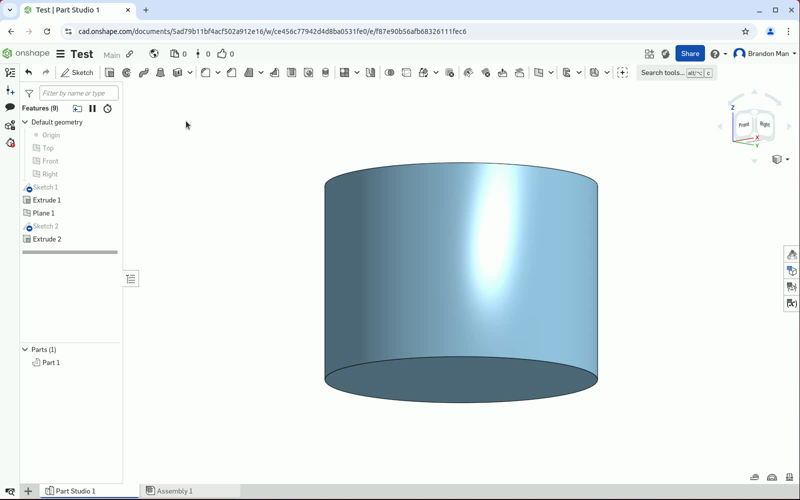
key(down, 3)
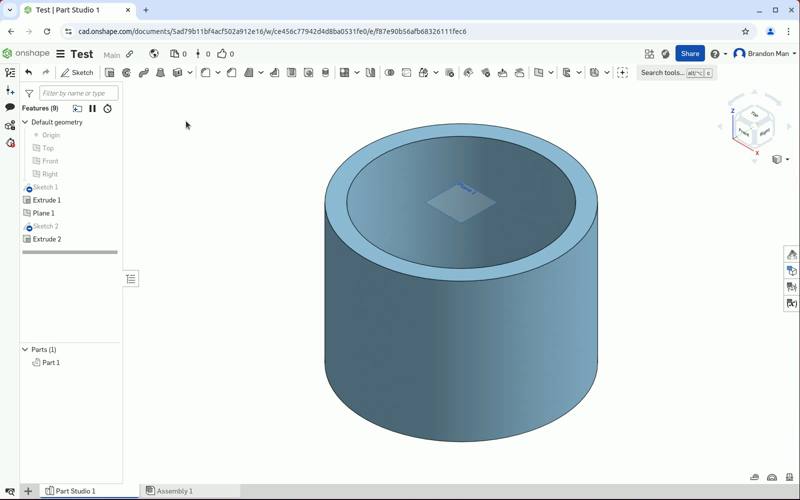
mouse_move(73, 189)
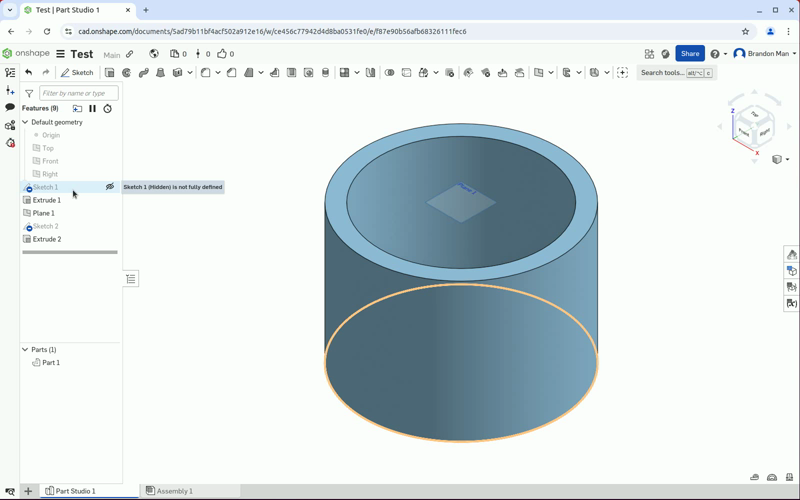
click(73, 189)